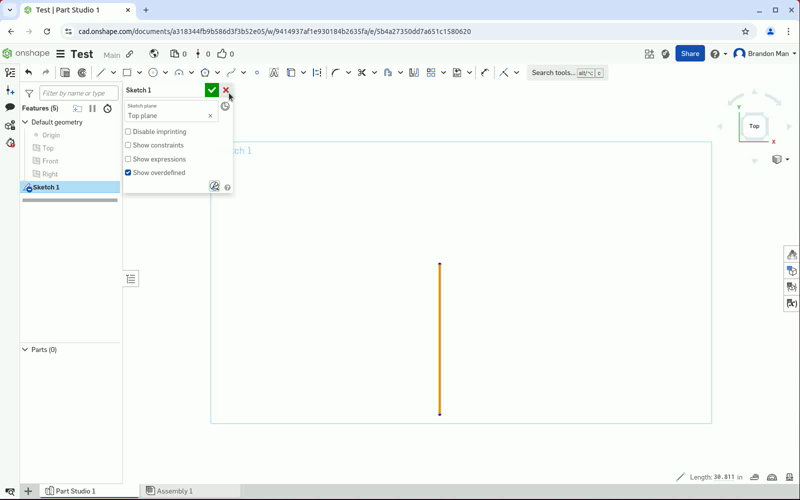
key(shift+h)
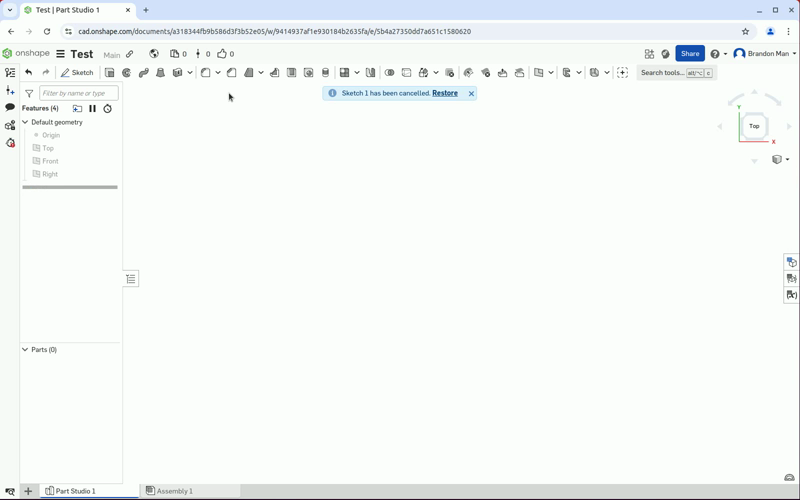
mouse_move(73, 352)
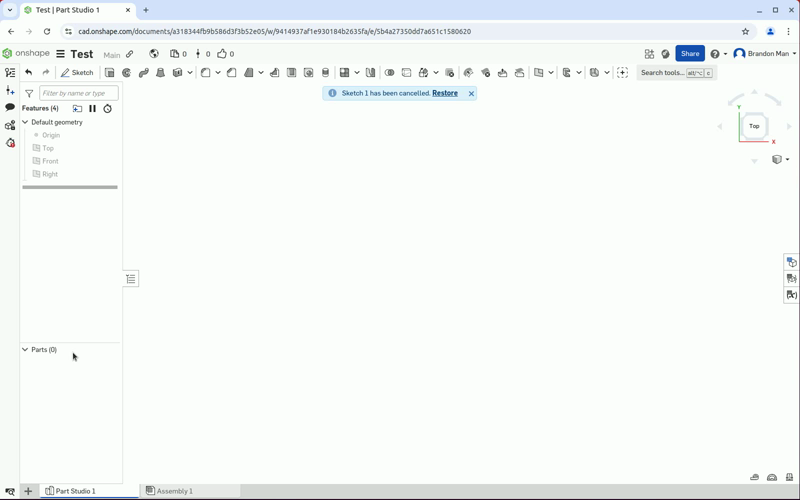
key(y)
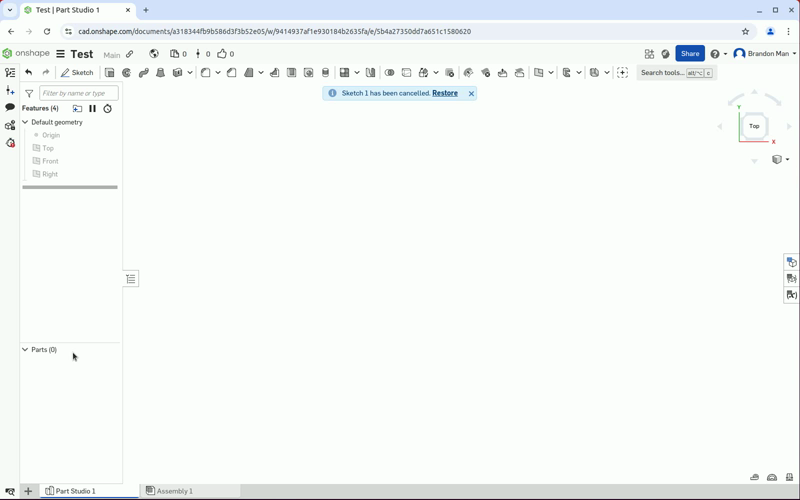
key(shift+p)
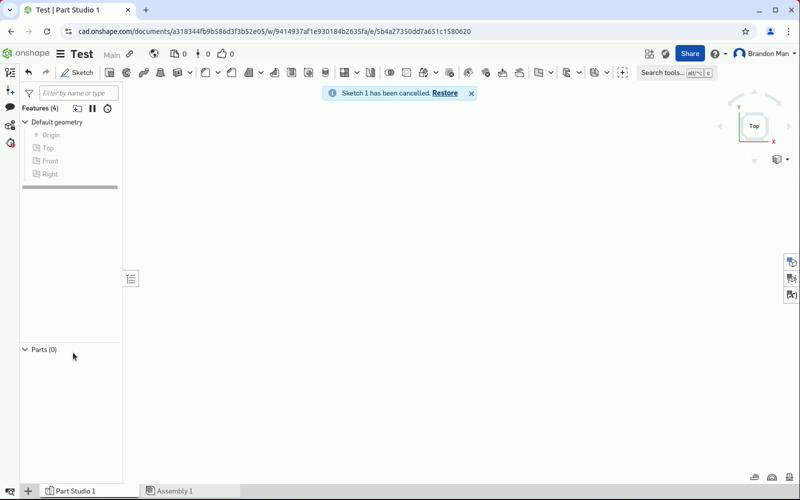
key(space)
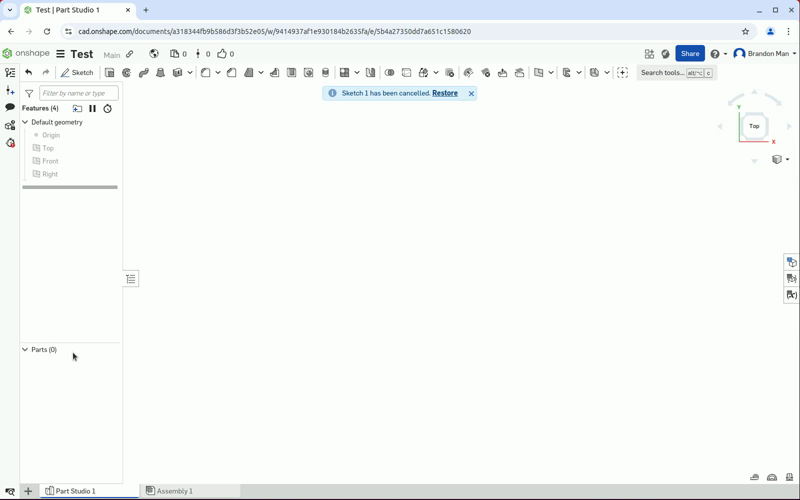
key_down(shift)
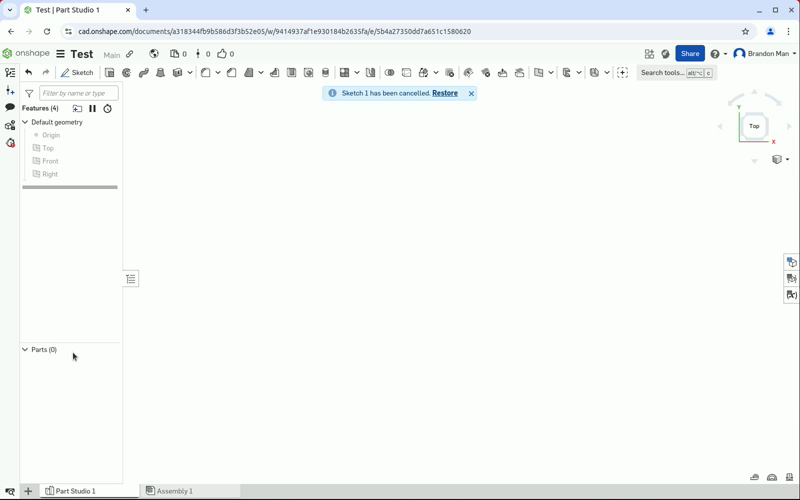
key(up)
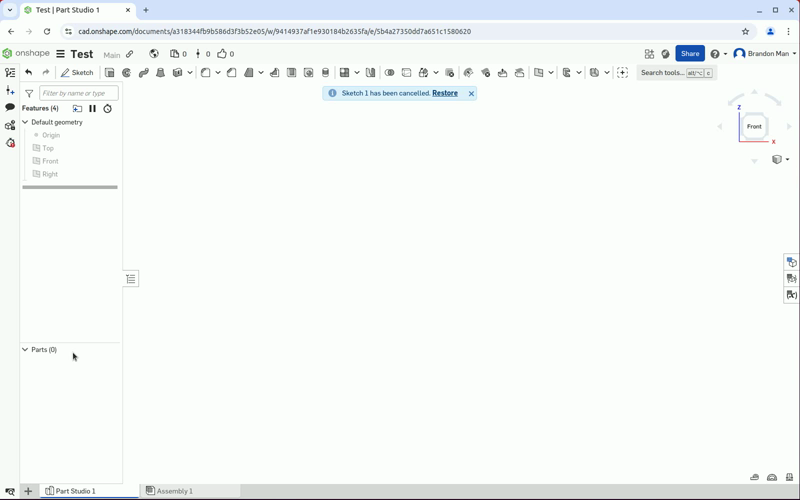
key_up(shift)
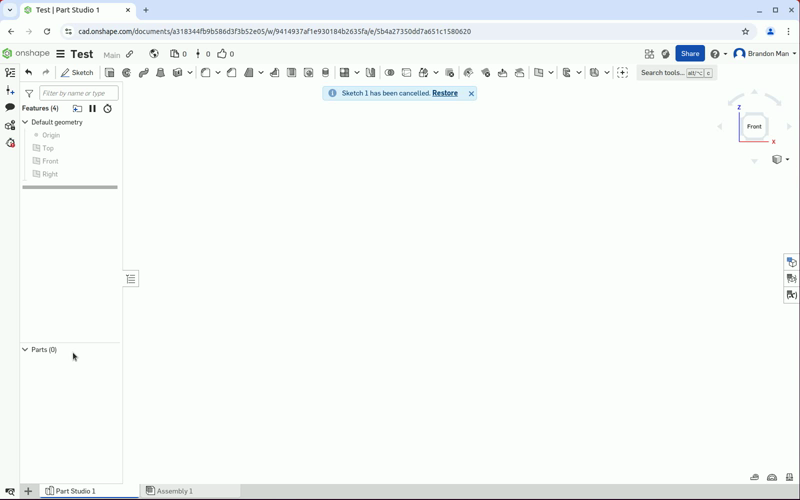
mouse_move(73, 352)
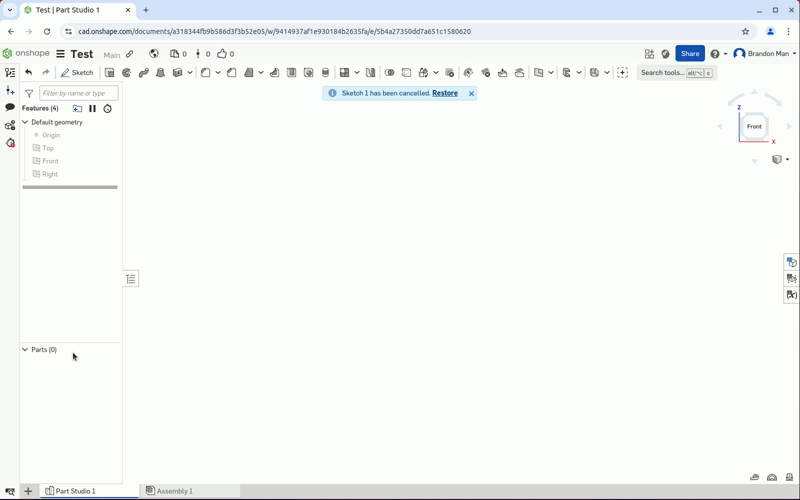
key(shift+y)
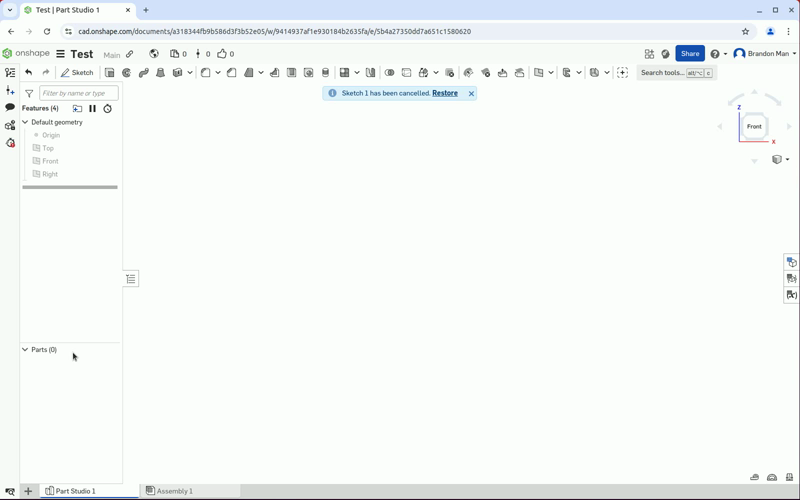
key(shift+s)
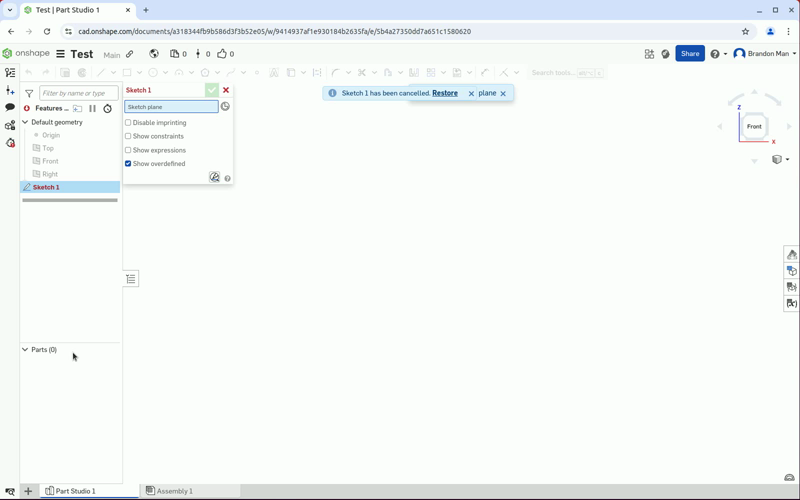
mouse_move(73, 163)
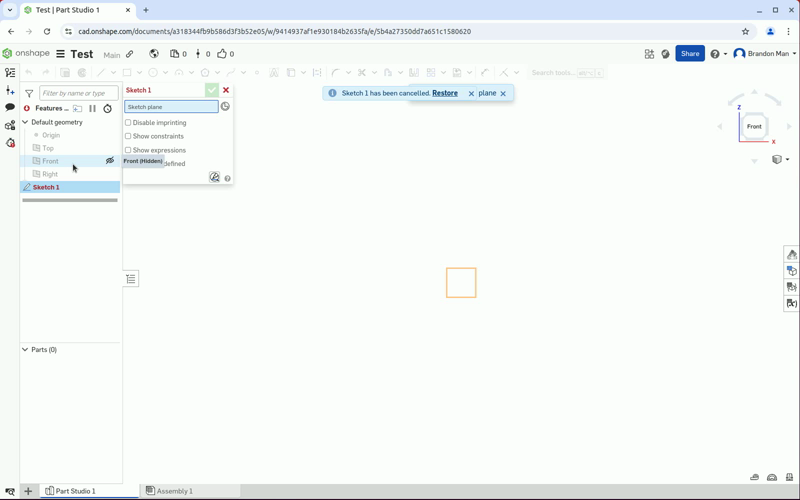
click(73, 163)
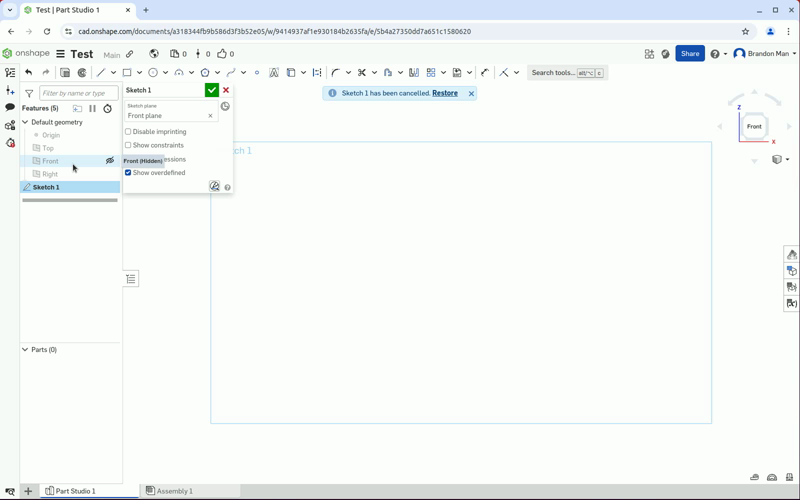
mouse_move(73, 352)
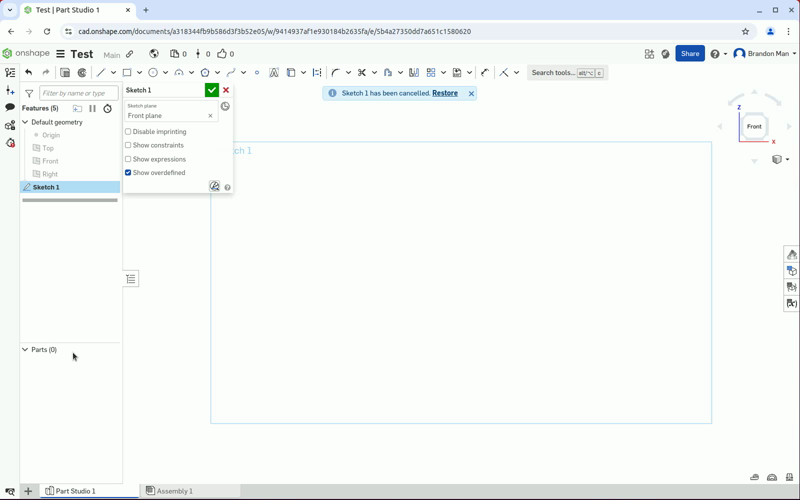
key(y)
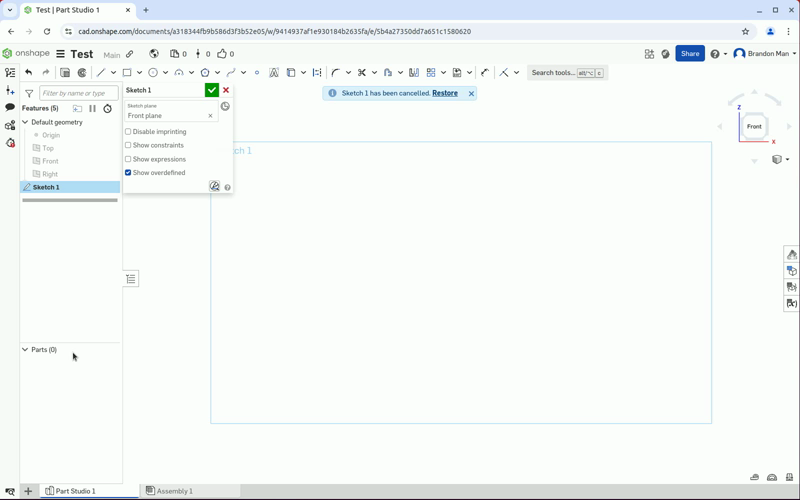
key(c)
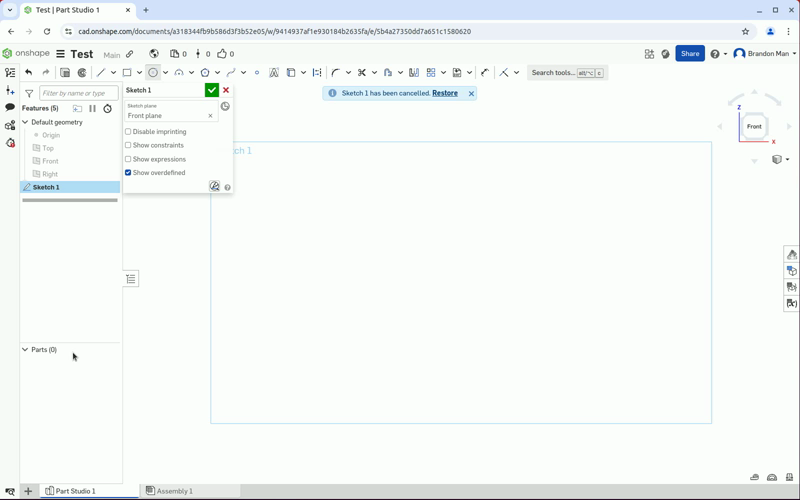
key_down(shift)
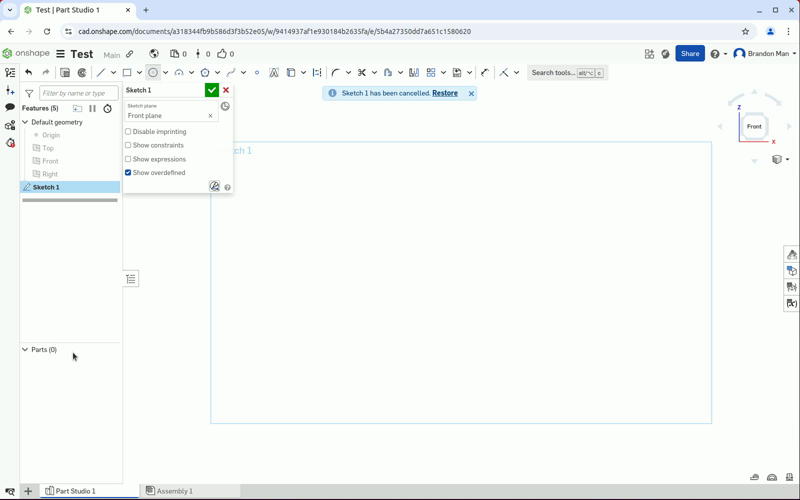
mouse_move(460, 282)
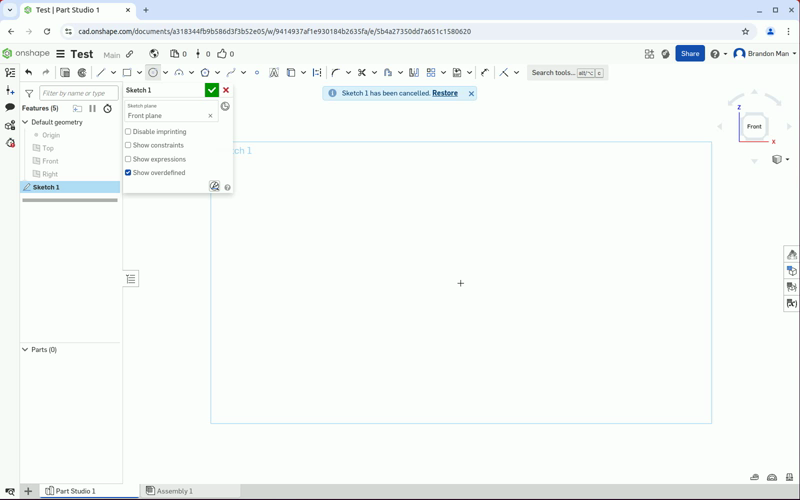
click(460, 282)
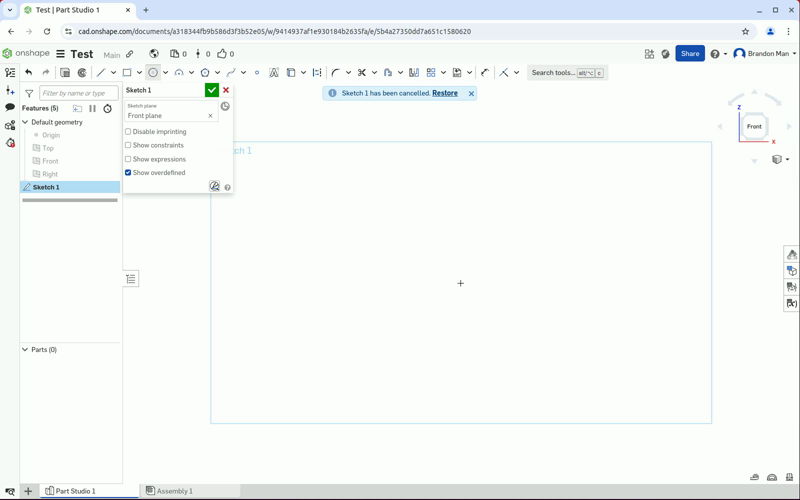
key_up(shift)
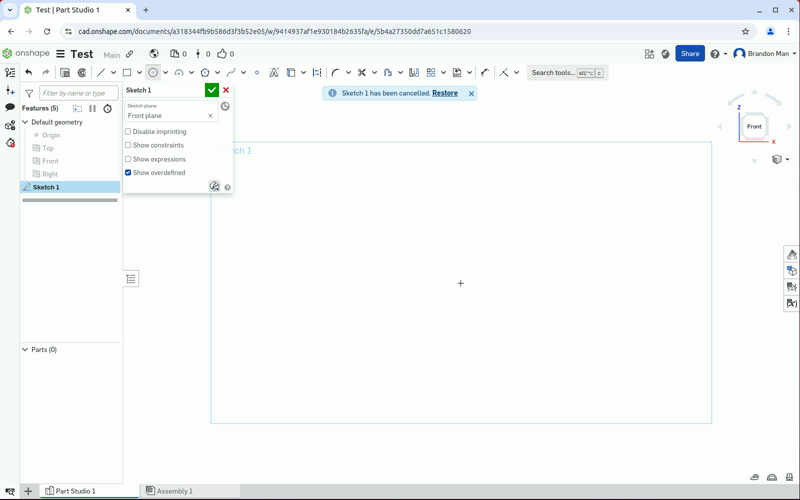
mouse_move(497, 282)
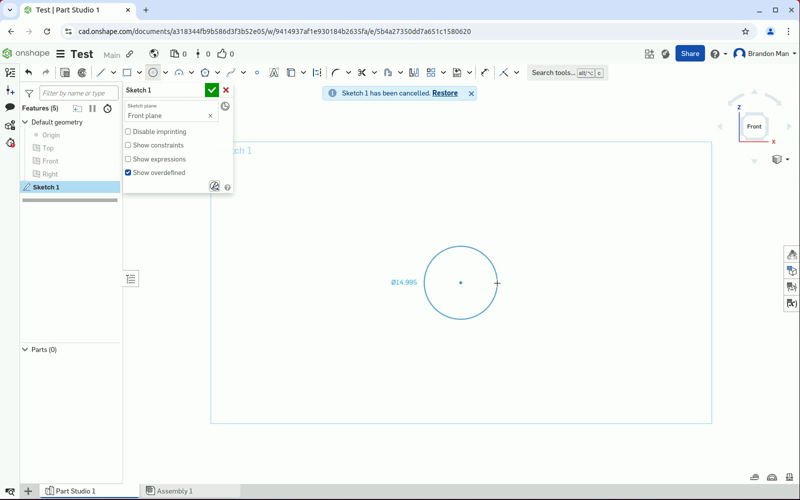
click(497, 282)
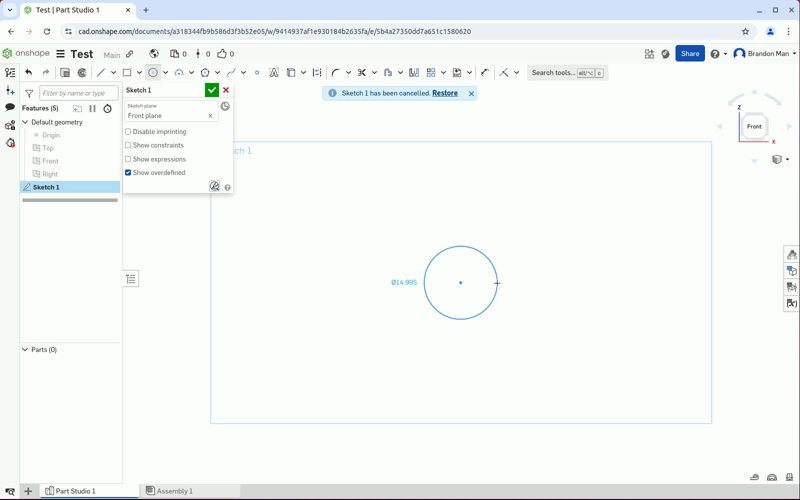
key(esc)
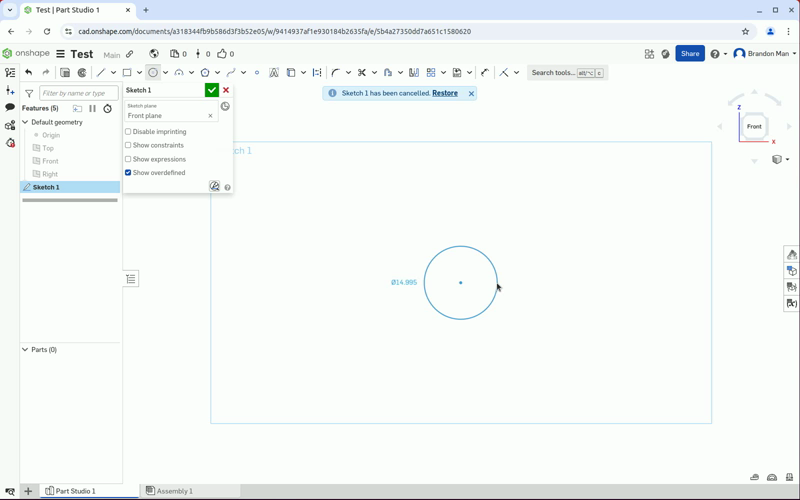
key(c)
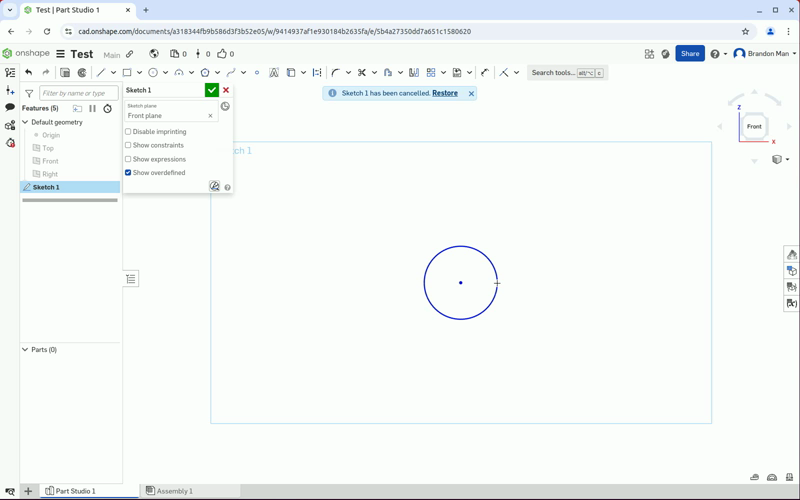
key_down(shift)
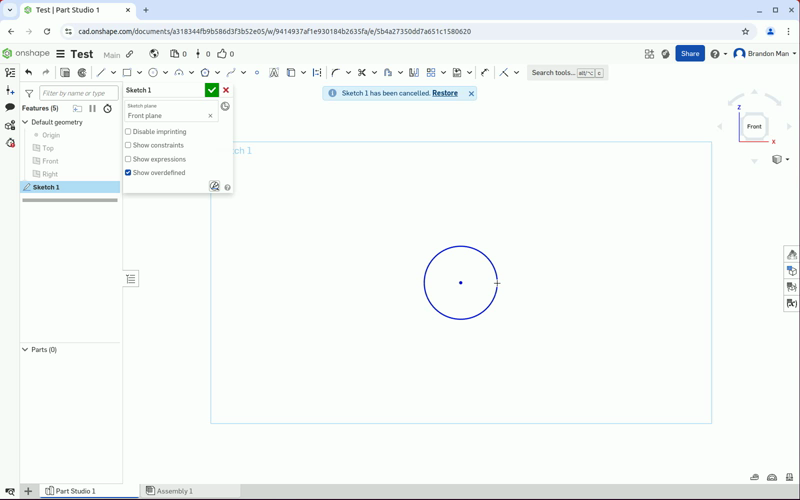
mouse_move(460, 282)
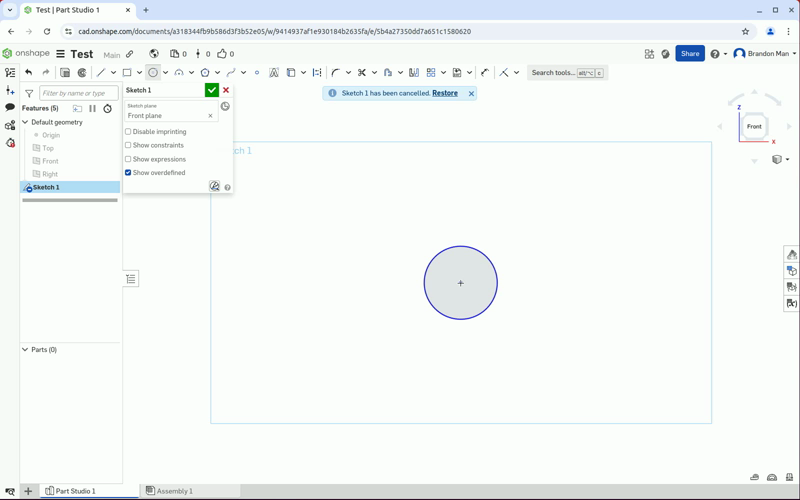
click(460, 282)
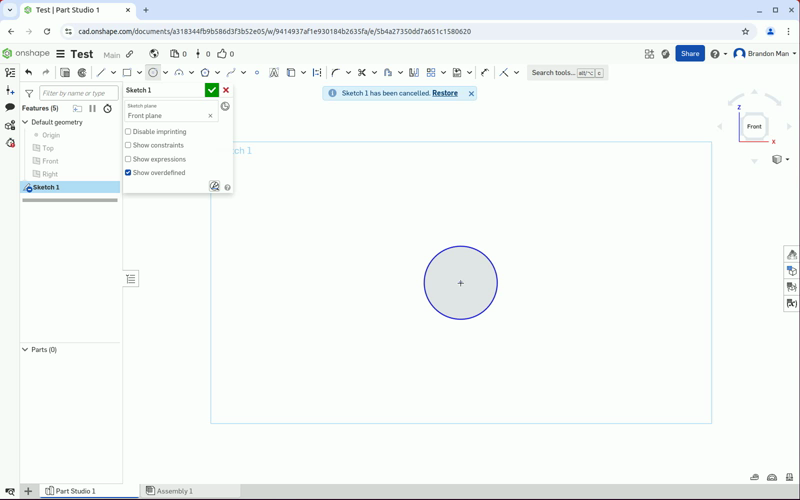
key_up(shift)
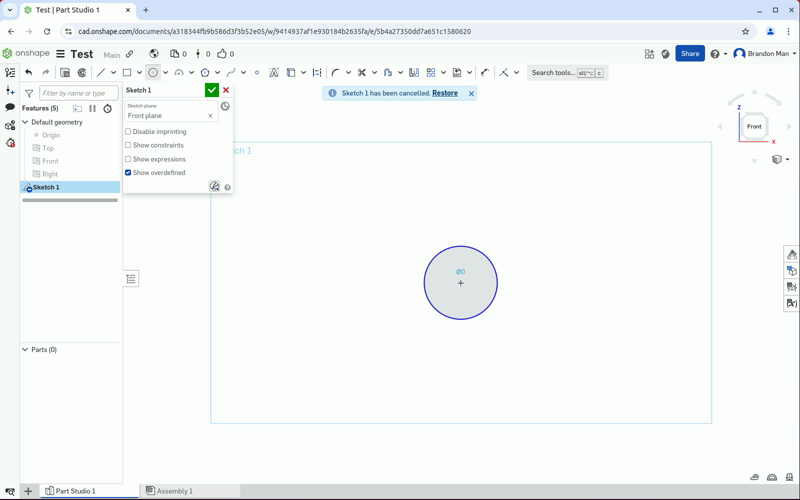
mouse_move(486, 282)
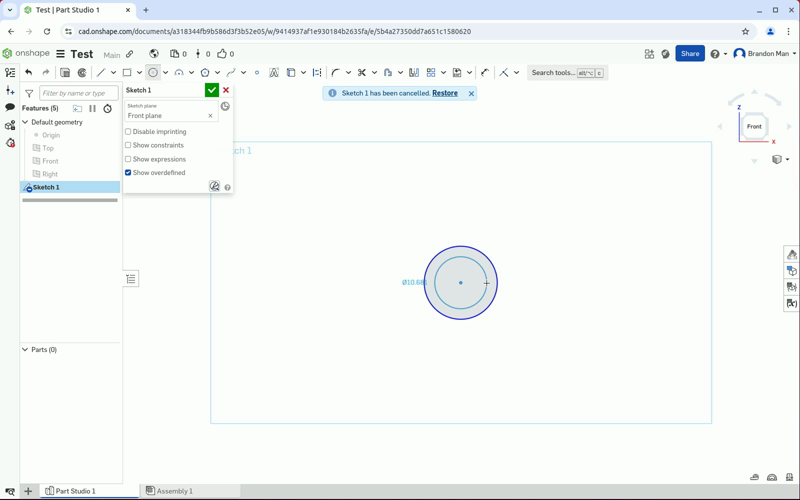
click(486, 282)
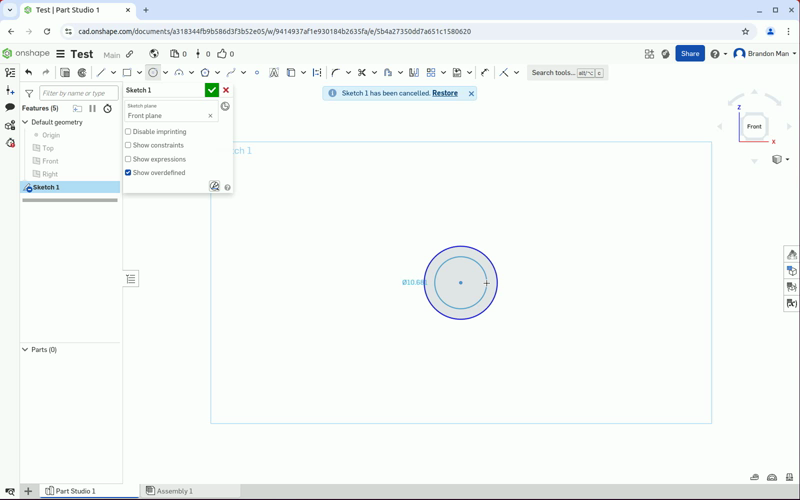
key(esc)
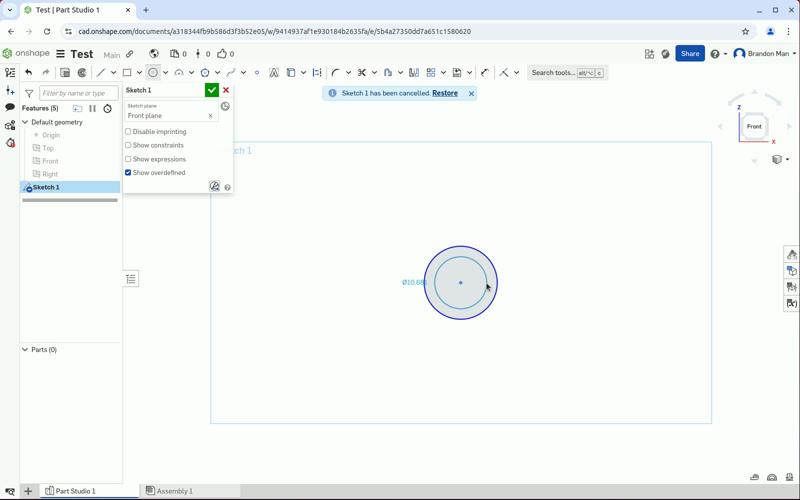
mouse_move(486, 265)
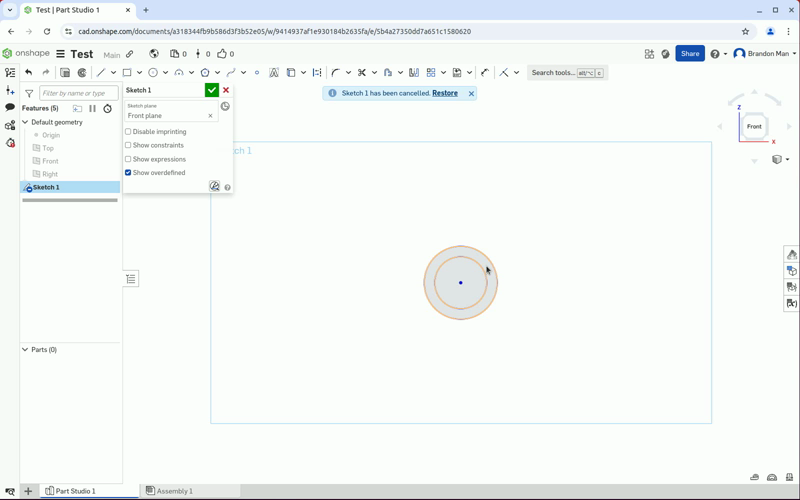
click(486, 265)
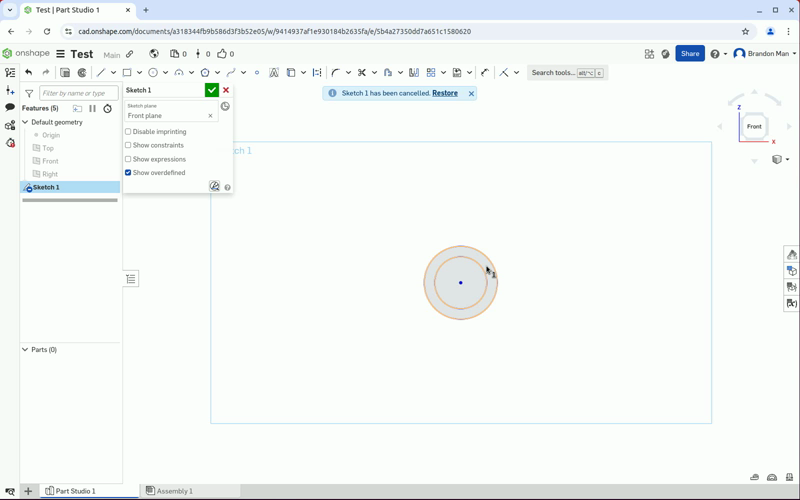
mouse_move(73, 352)
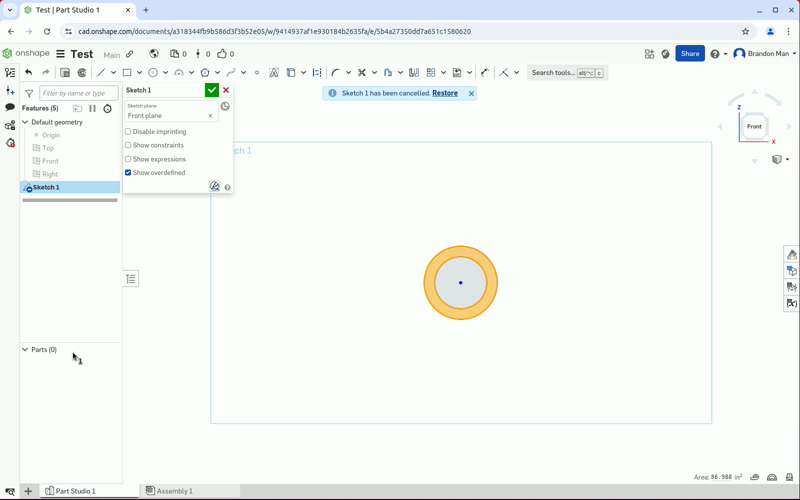
key(shift+y)
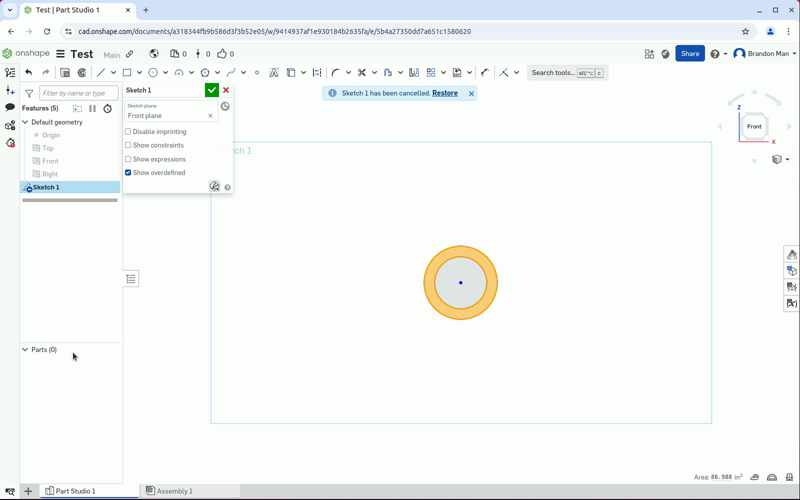
key(shift+e)
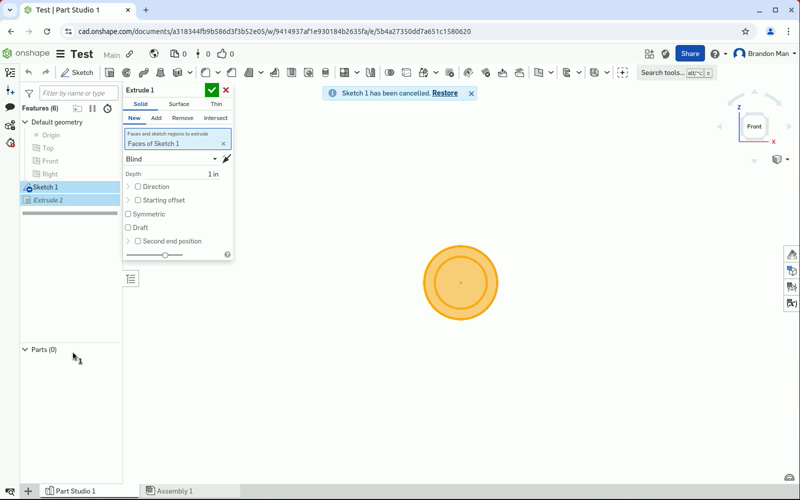
mouse_move(143, 106)
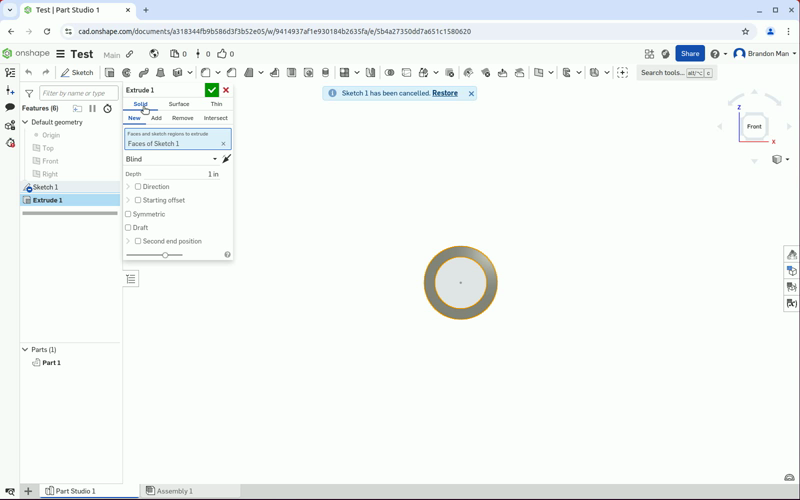
click(143, 106)
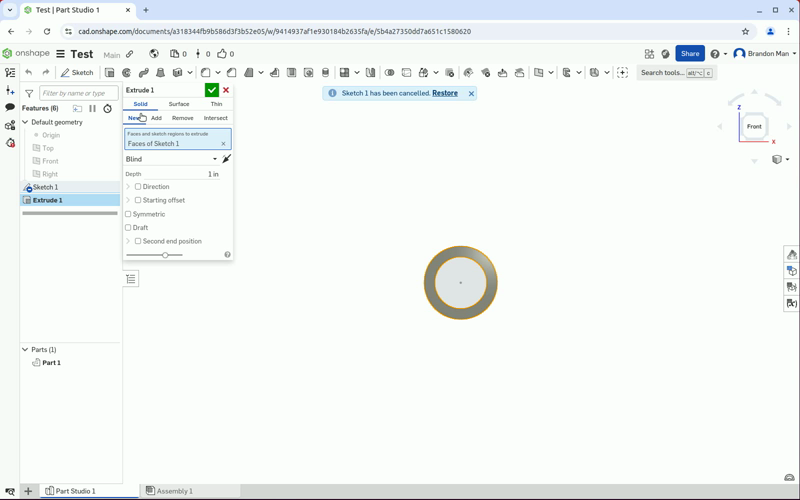
mouse_move(137, 120)
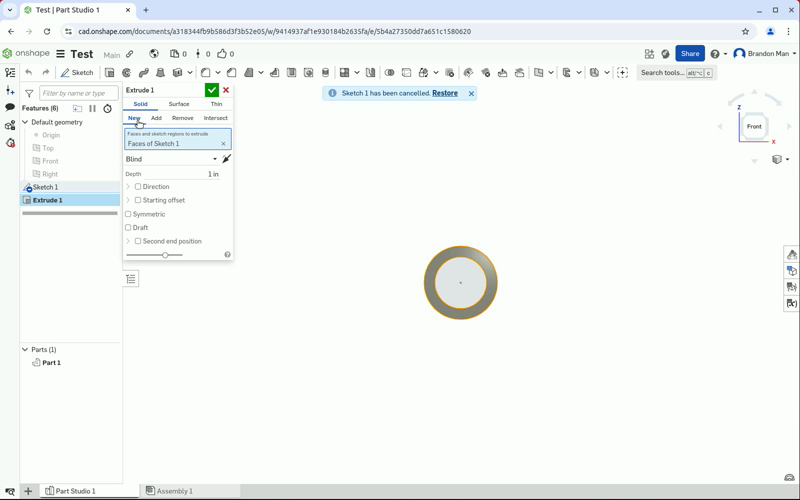
click(137, 120)
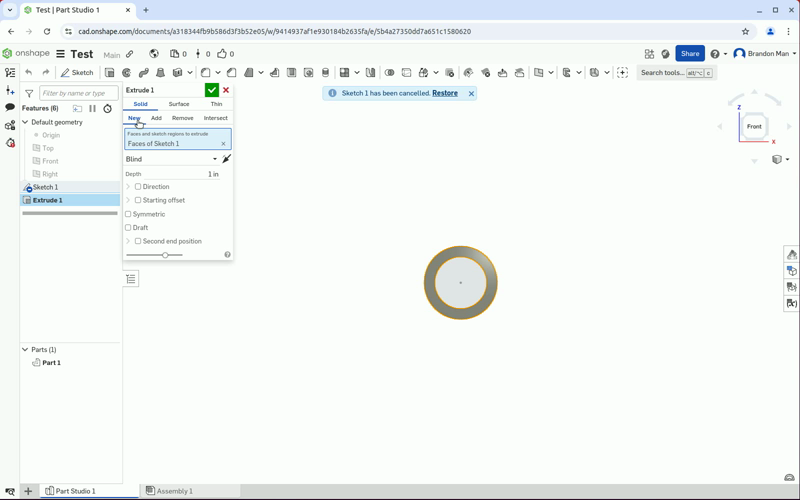
key(tab, 4)
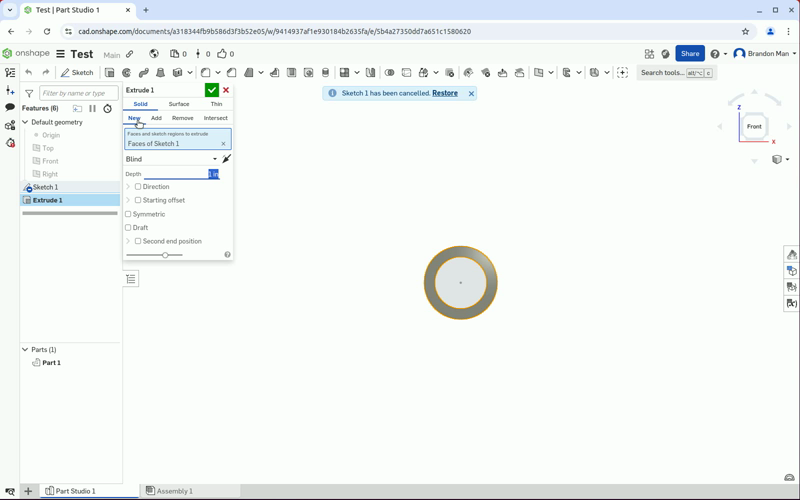
text(14.683)
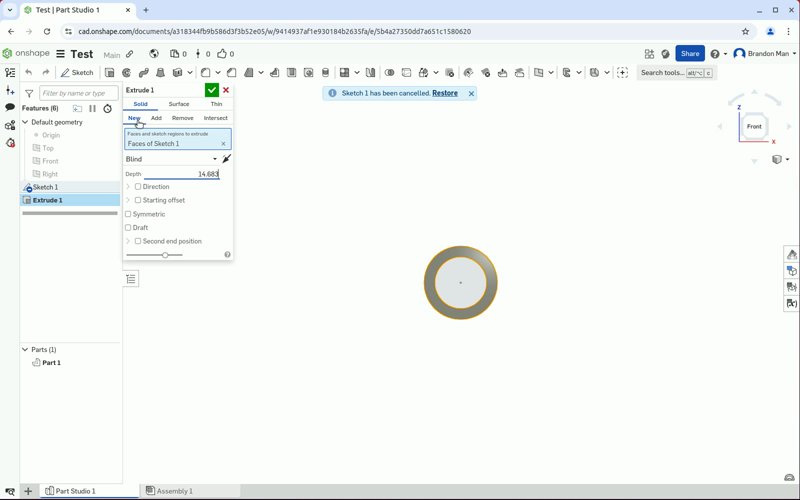
key(enter)
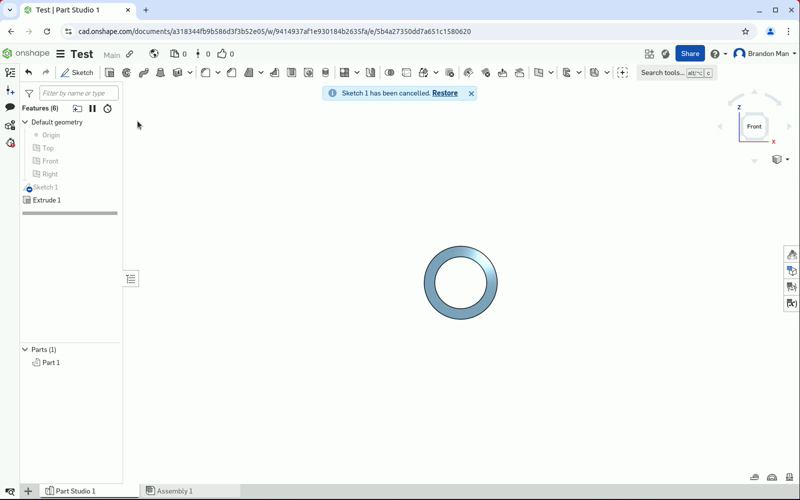
key(shift+h)
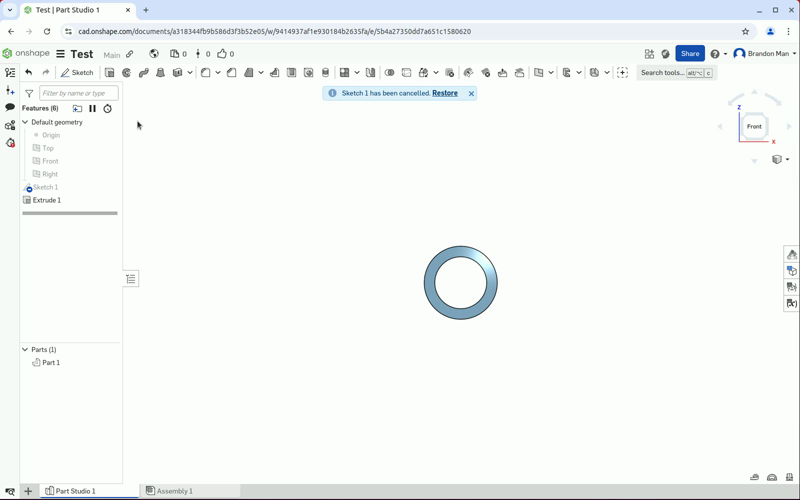
key(shift+h)
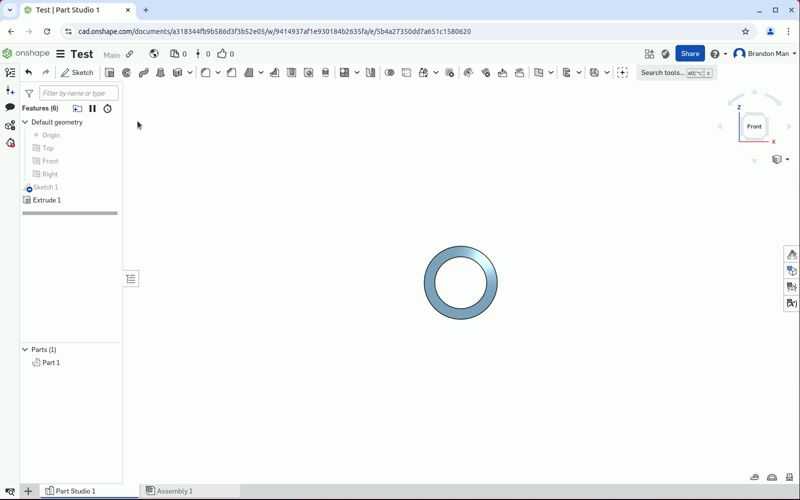
mouse_move(73, 189)
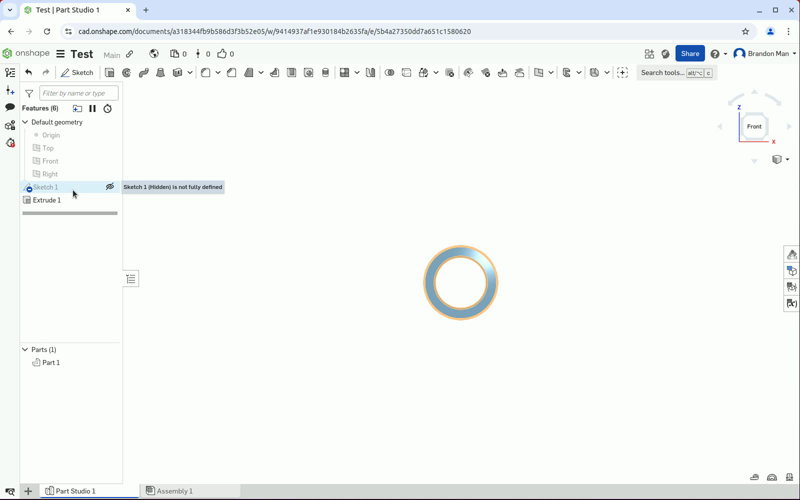
click(73, 189)
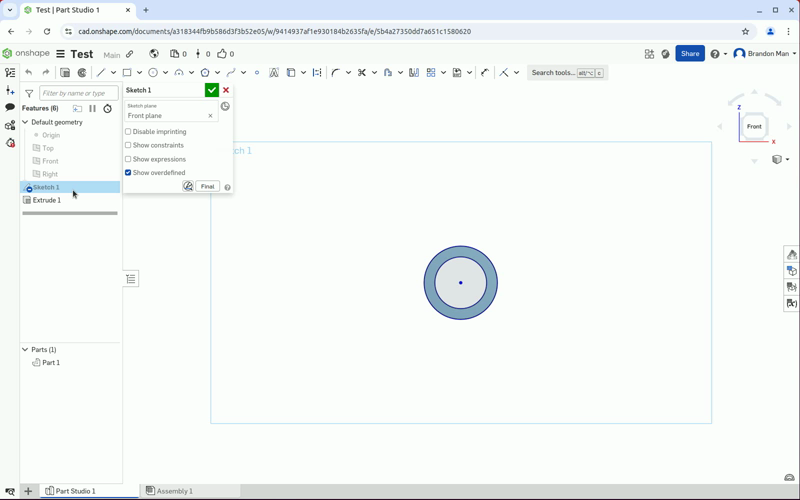
mouse_move(229, 92)
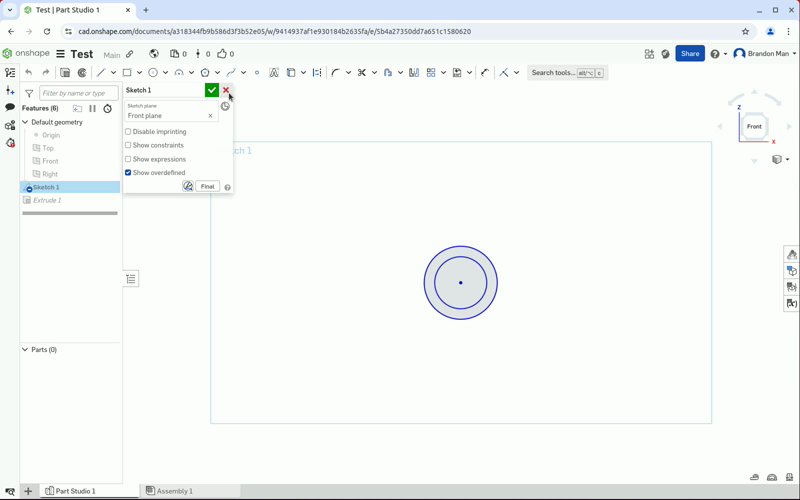
click(229, 92)
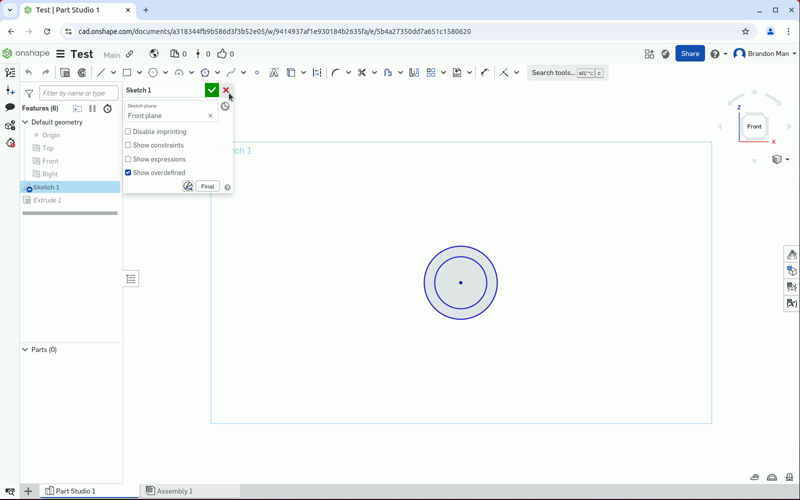
key(shift+s)
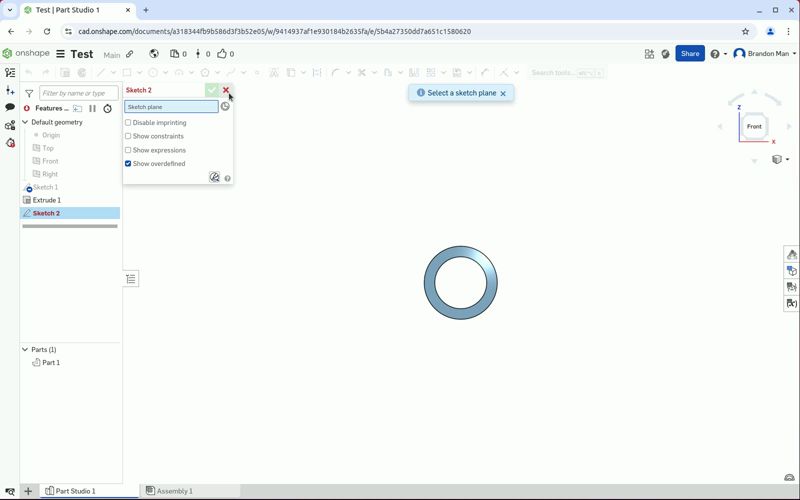
mouse_move(73, 163)
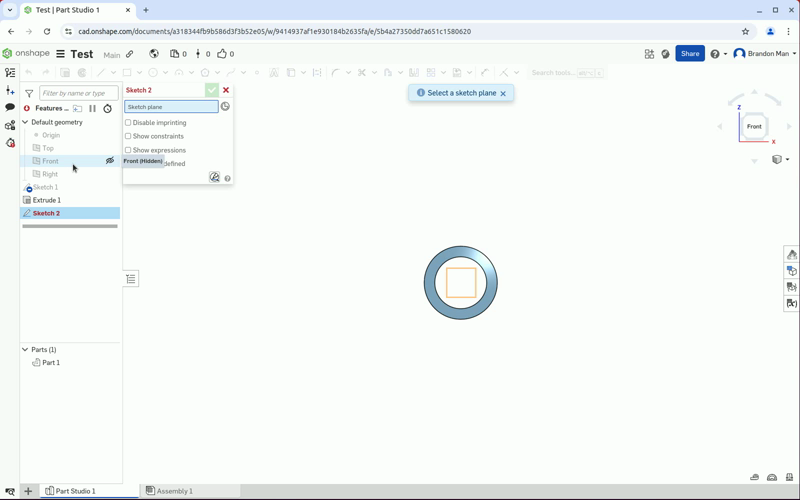
click(73, 163)
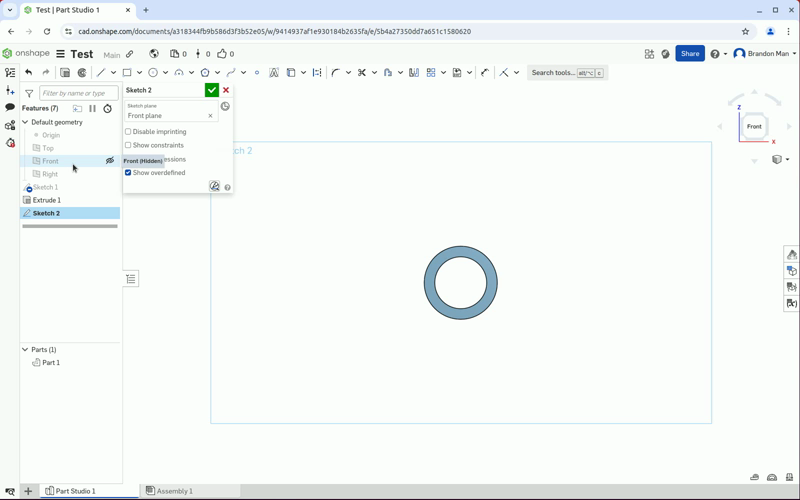
mouse_move(73, 352)
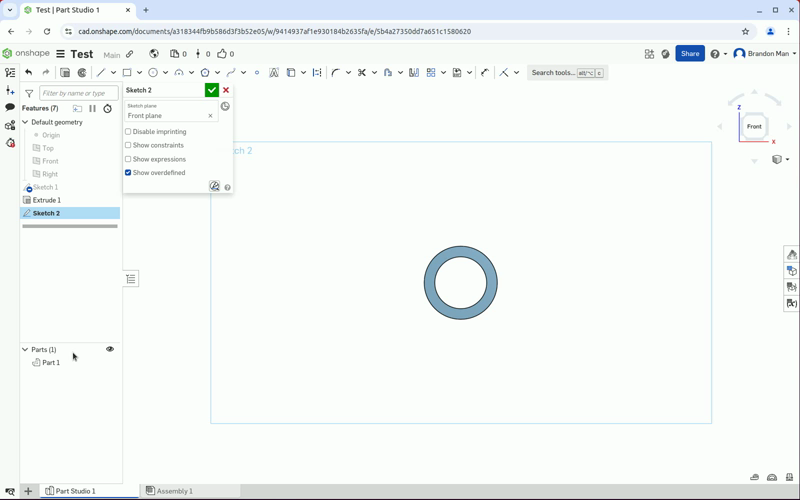
key(y)
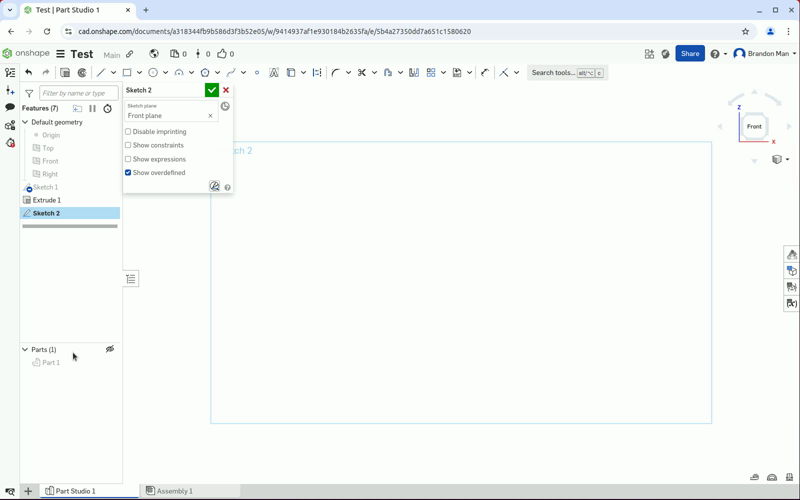
key(c)
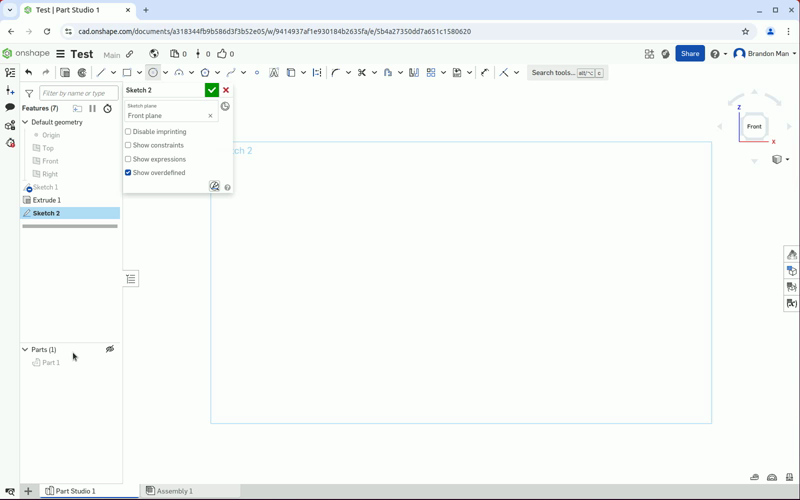
key_down(shift)
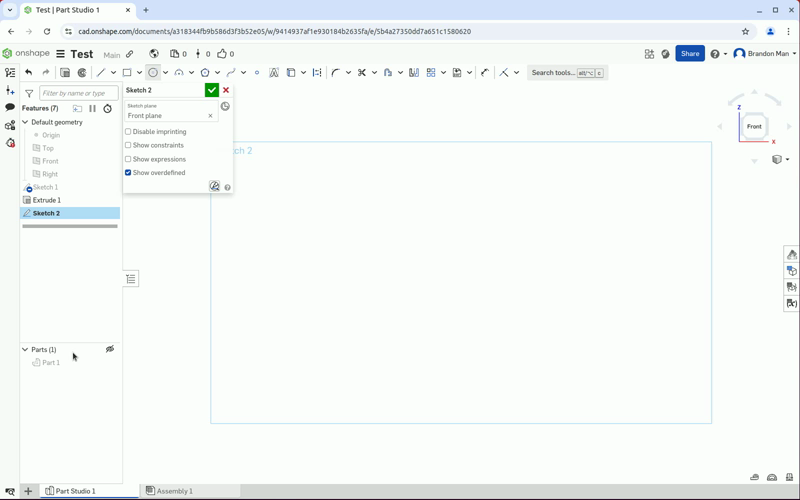
mouse_move(461, 282)
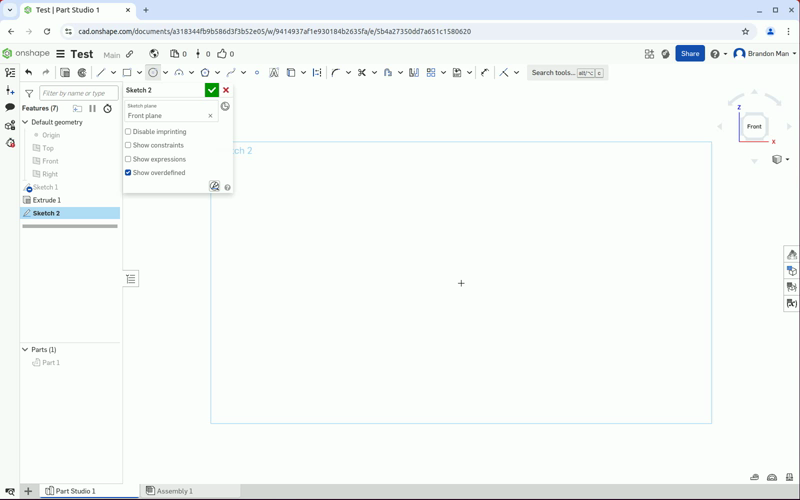
click(461, 282)
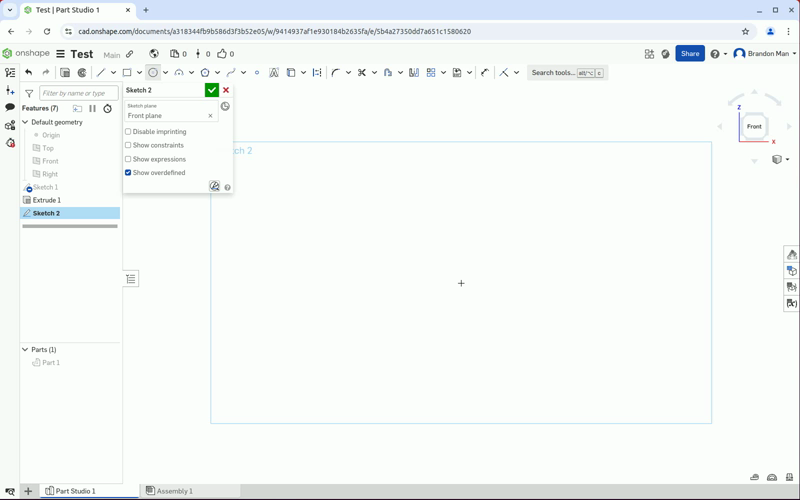
key_up(shift)
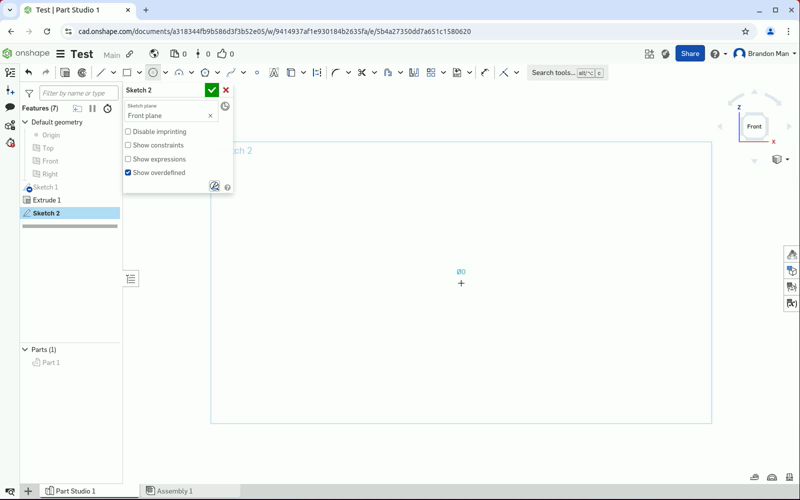
mouse_move(572, 282)
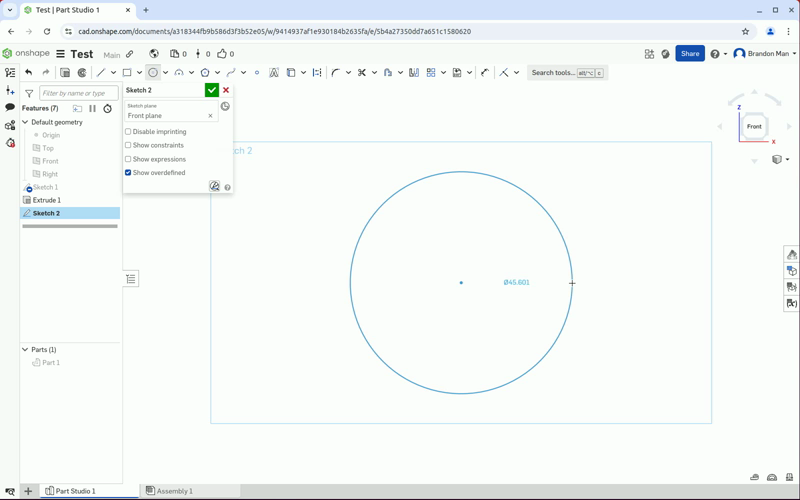
click(572, 282)
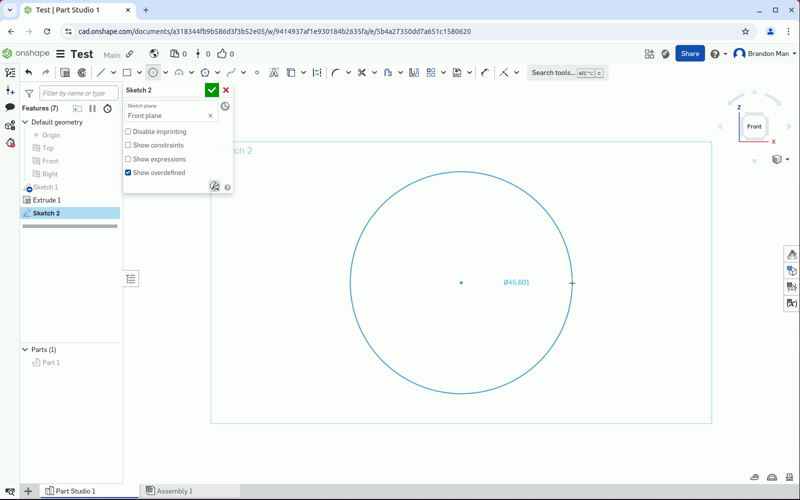
key(esc)
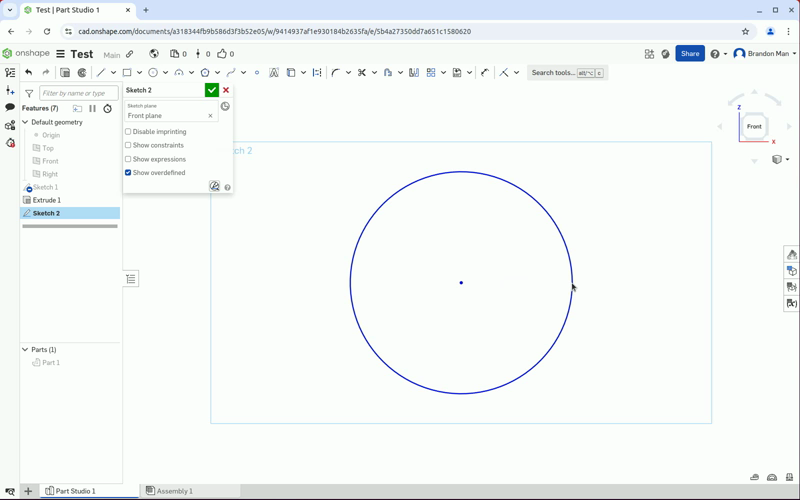
mouse_move(447, 253)
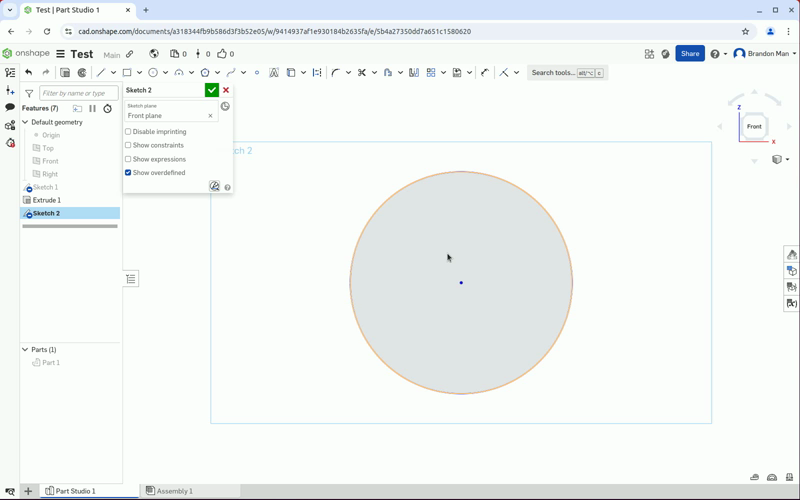
click(447, 253)
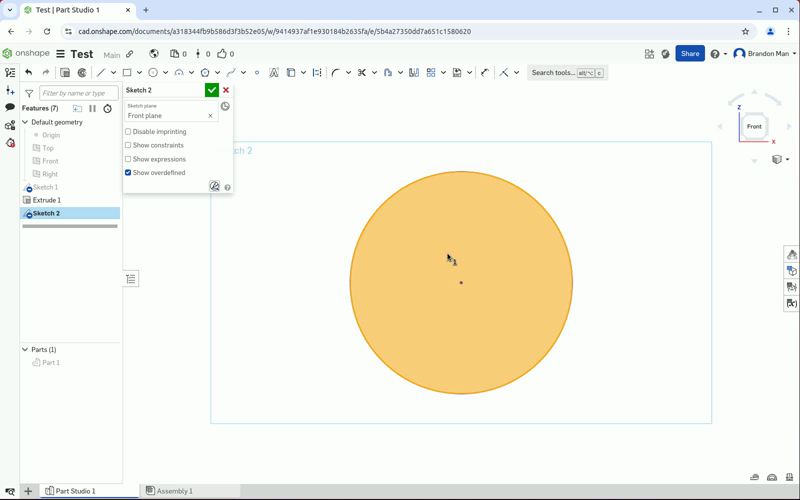
mouse_move(73, 352)
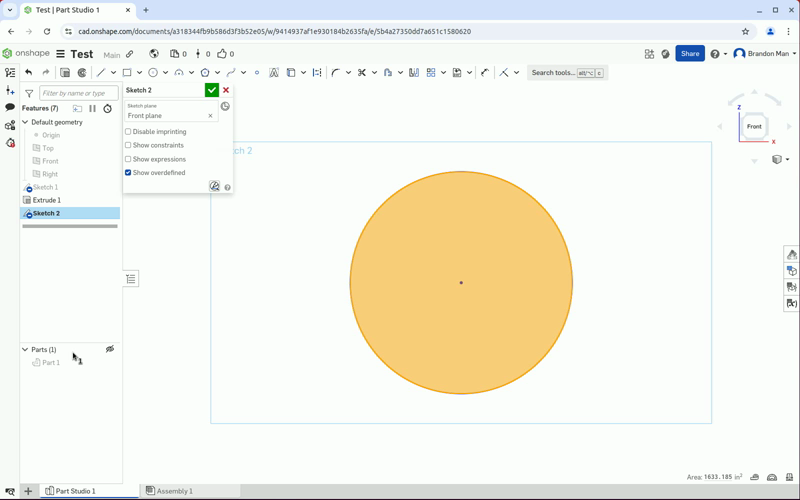
key(shift+y)
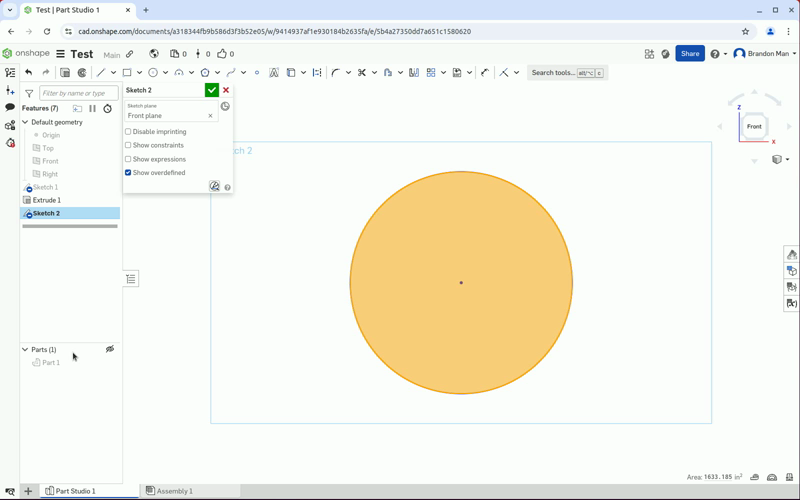
key(shift+e)
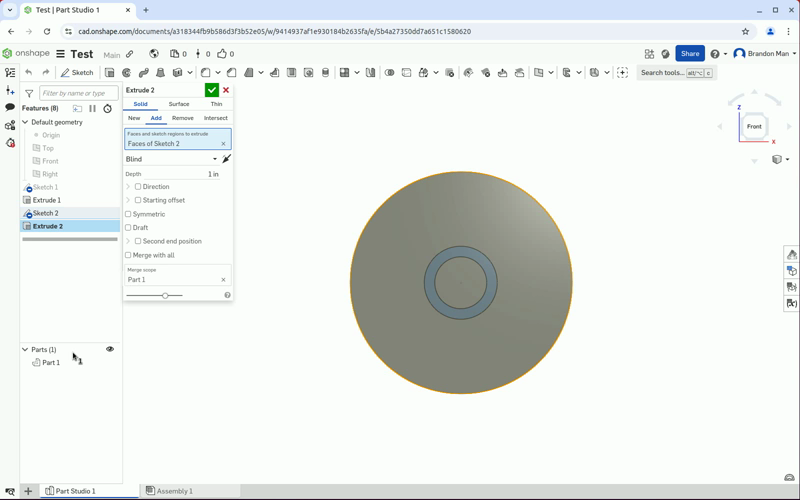
mouse_move(143, 106)
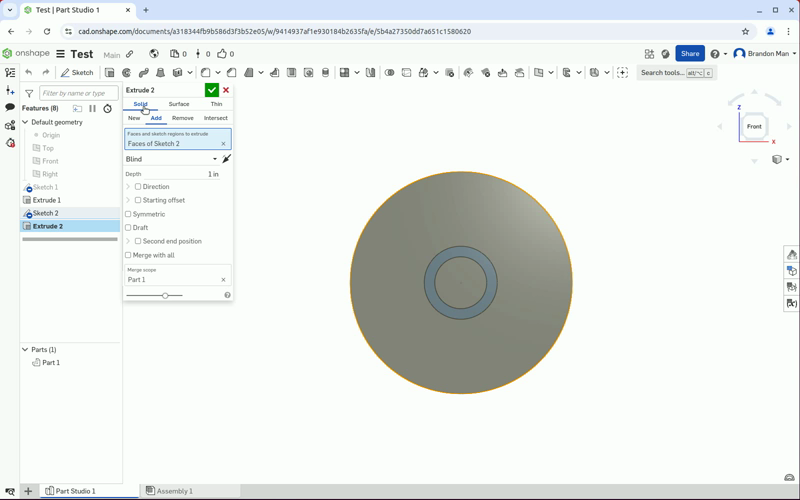
click(143, 106)
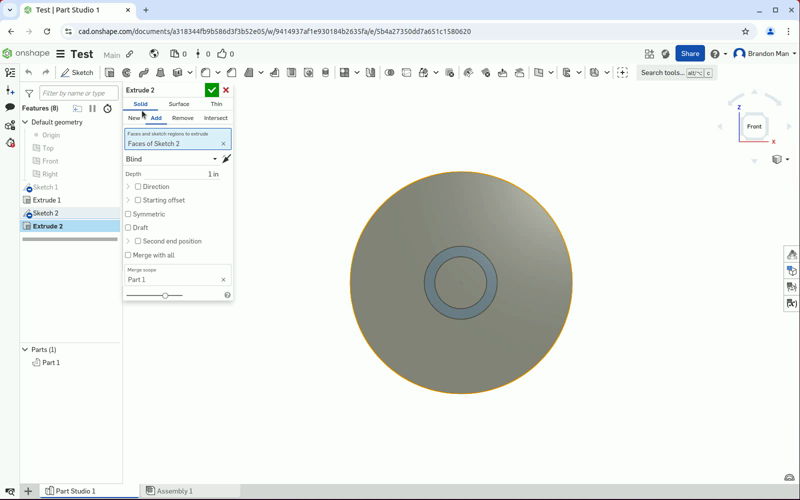
mouse_move(137, 120)
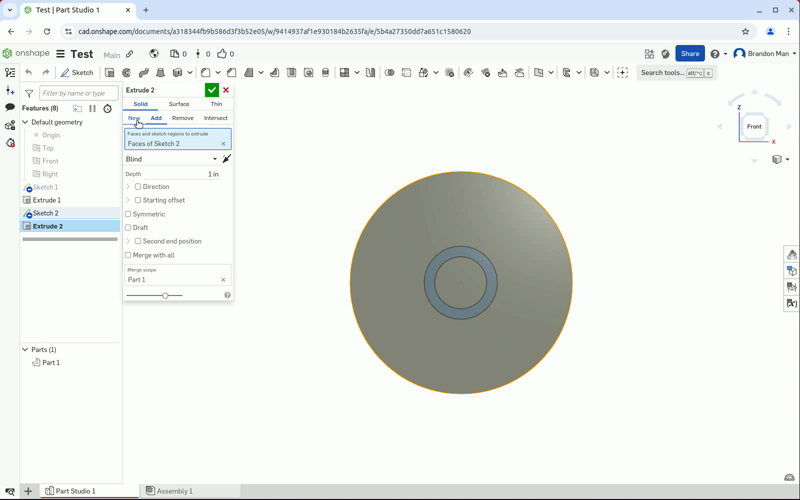
click(137, 120)
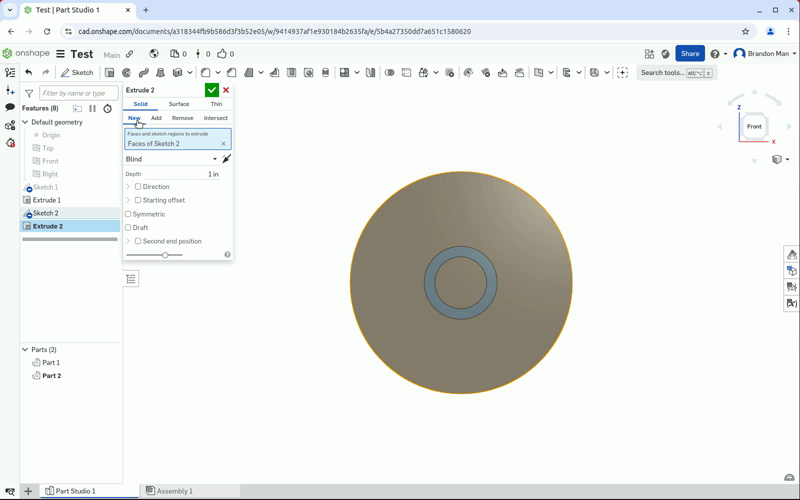
key(tab, 4)
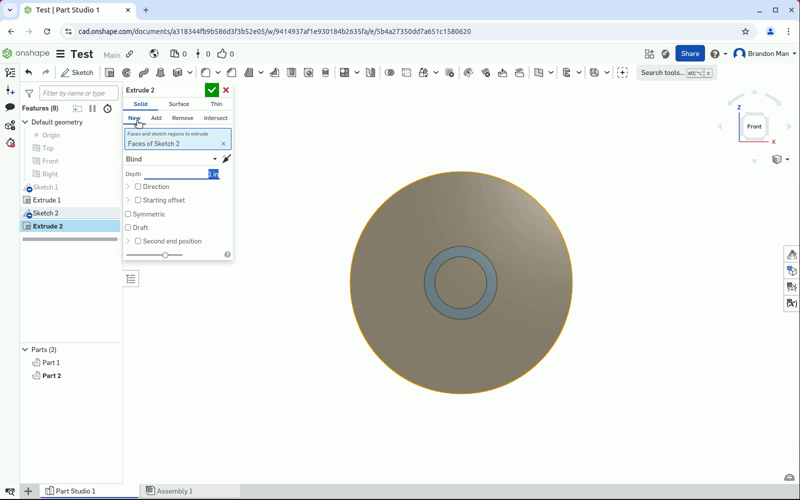
text(5.296)
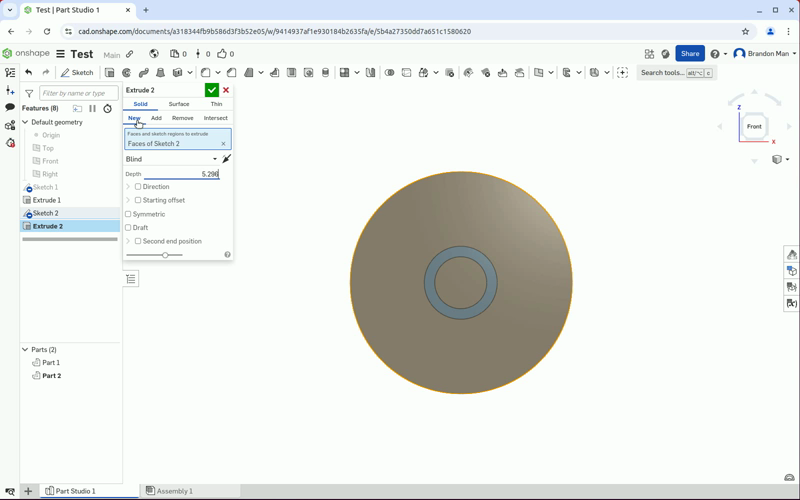
key(enter)
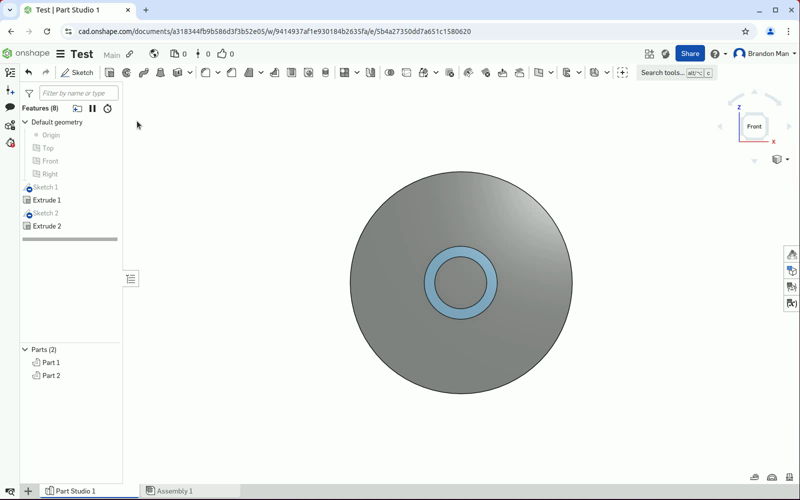
key(shift+h)
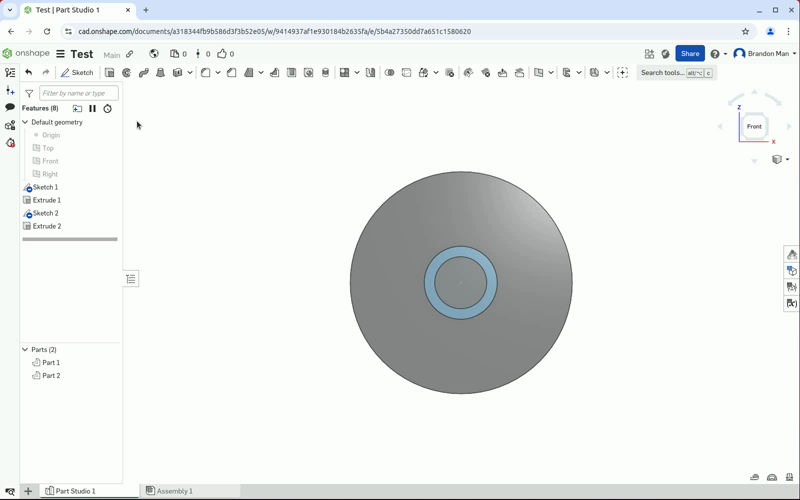
key(shift+h)
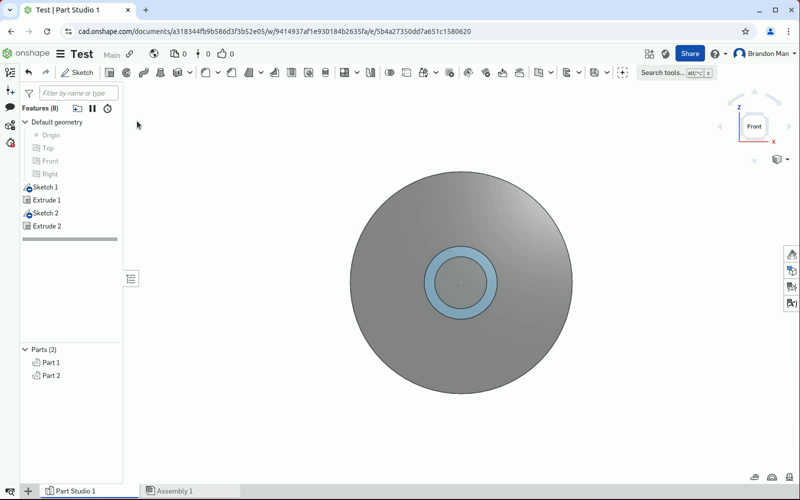
key(shift+7)
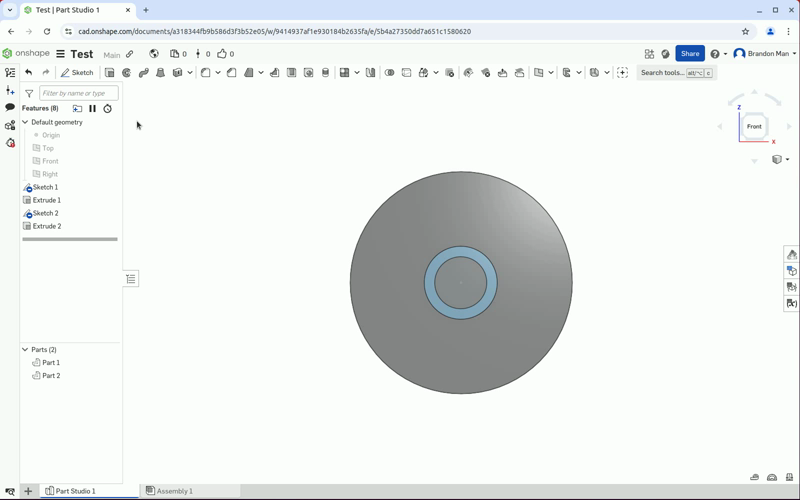
key(left, 2)
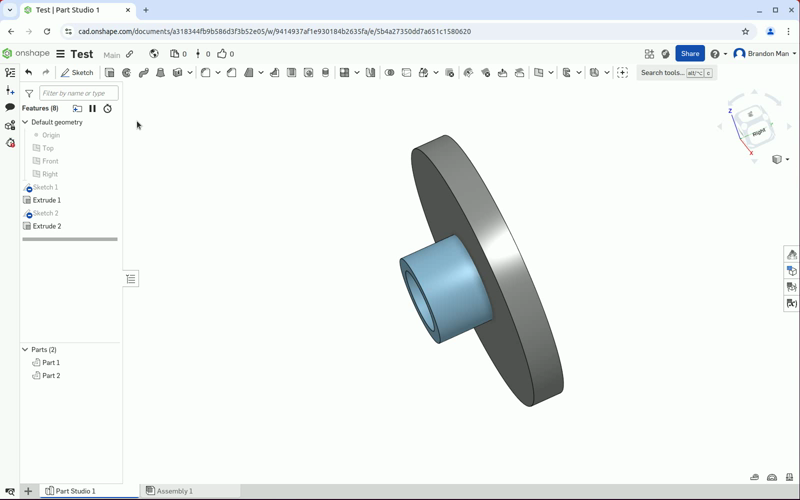
key(down, 2)
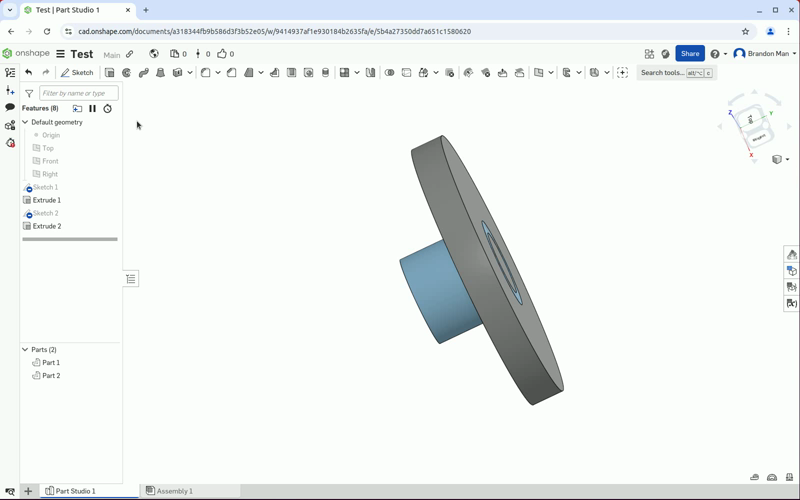
key(up, 2)
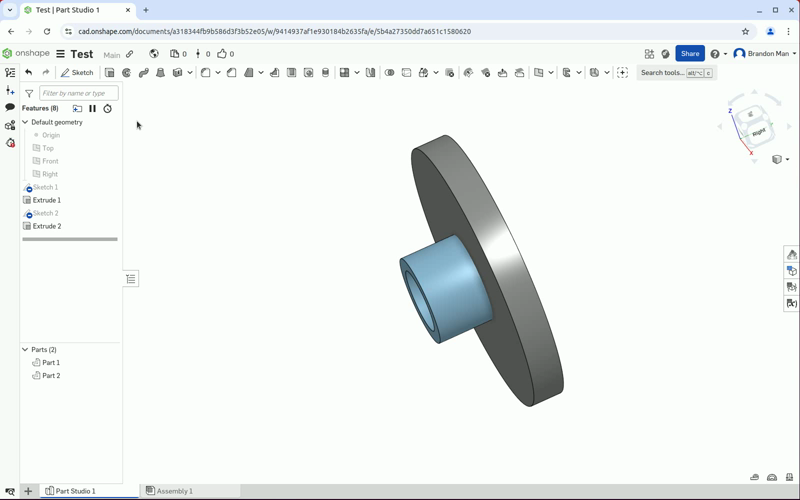
key(right, 2)
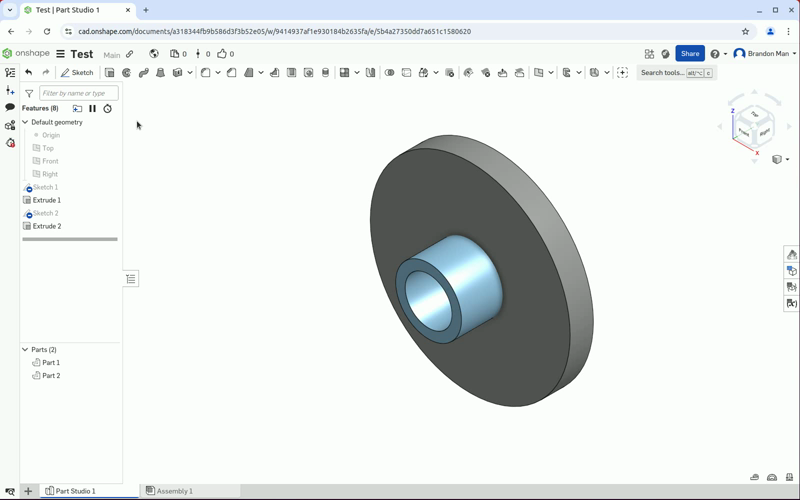
mouse_move(73, 189)
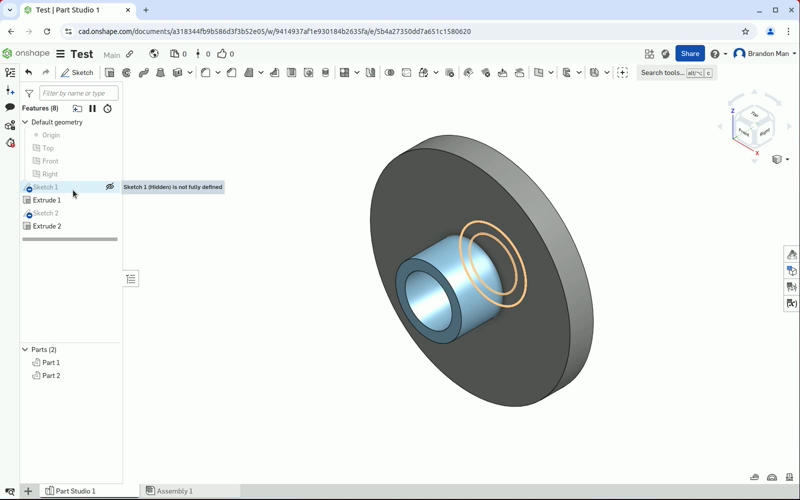
click(73, 189)